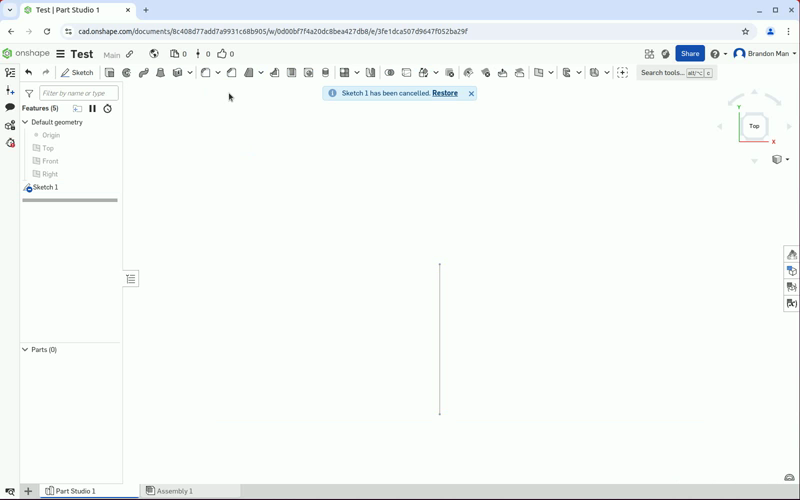
key(shift+h)
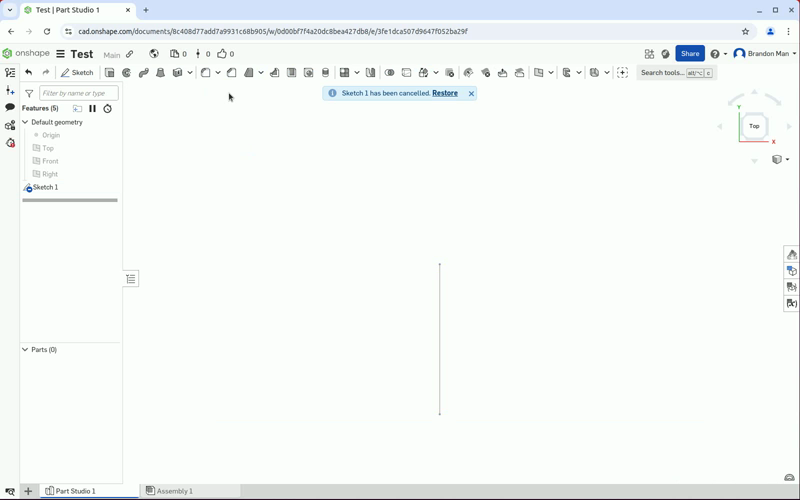
key(shift+s)
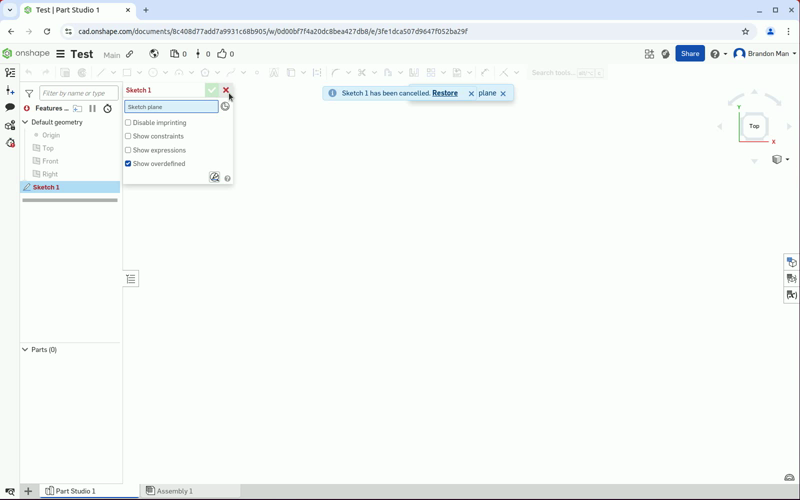
mouse_move(73, 150)
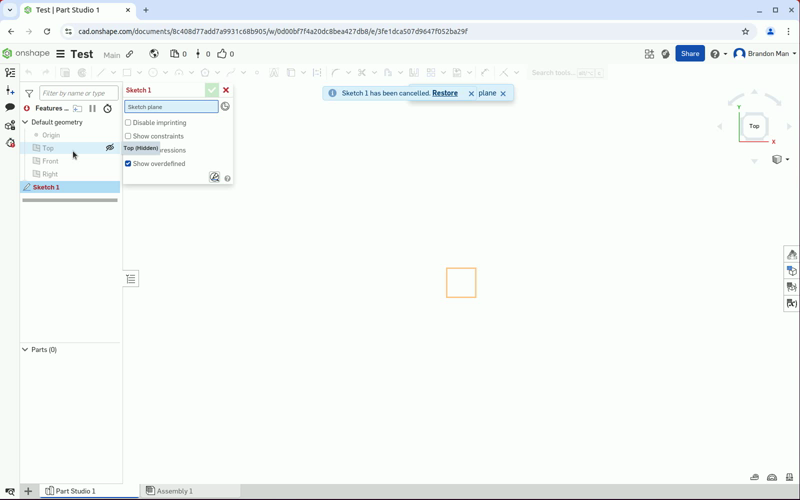
click(73, 150)
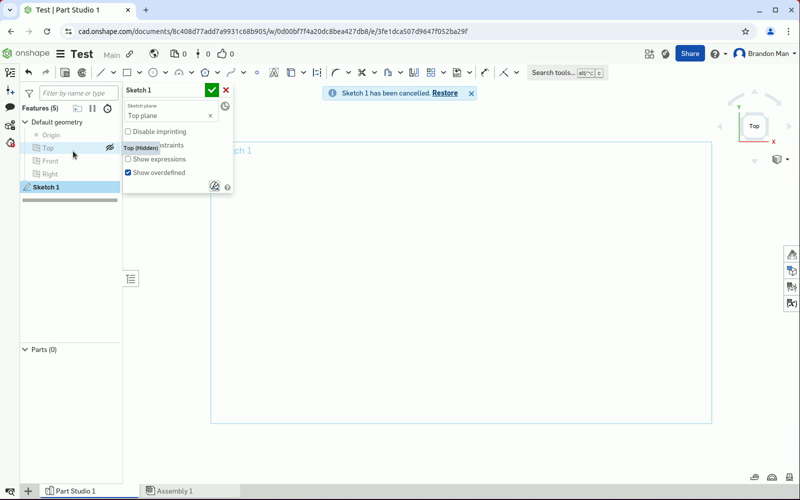
mouse_move(73, 352)
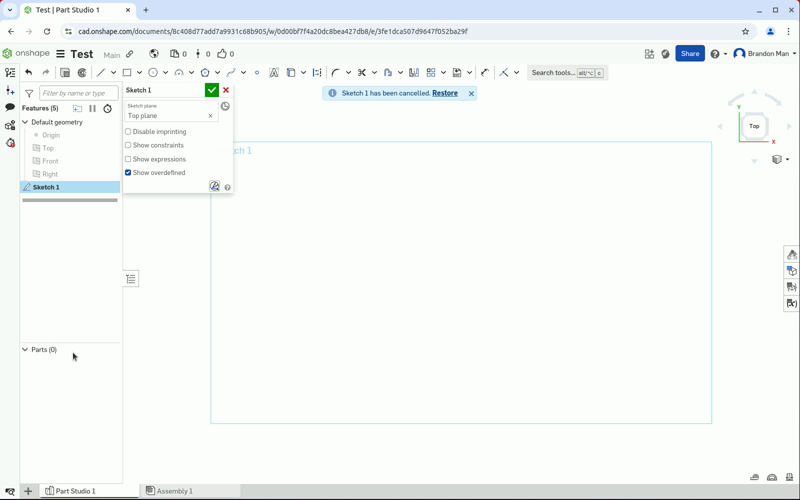
key(y)
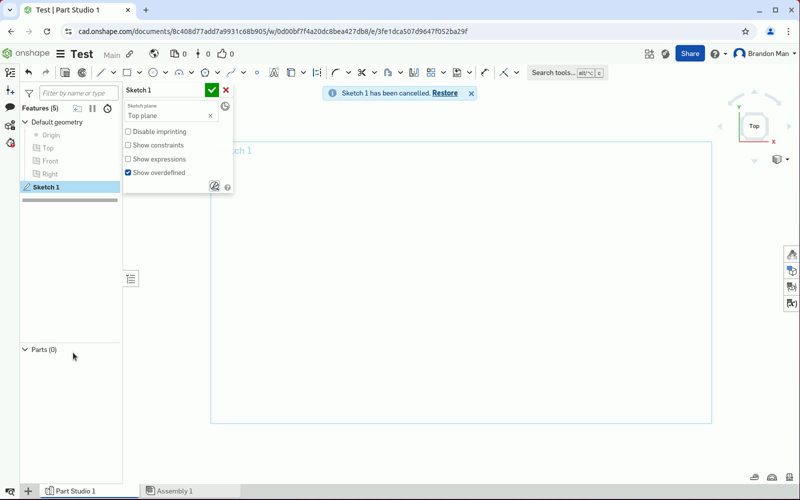
key(c)
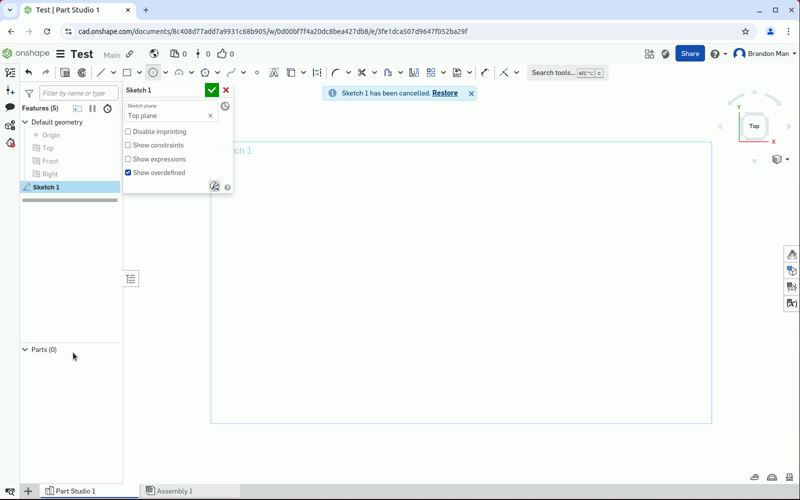
key_down(shift)
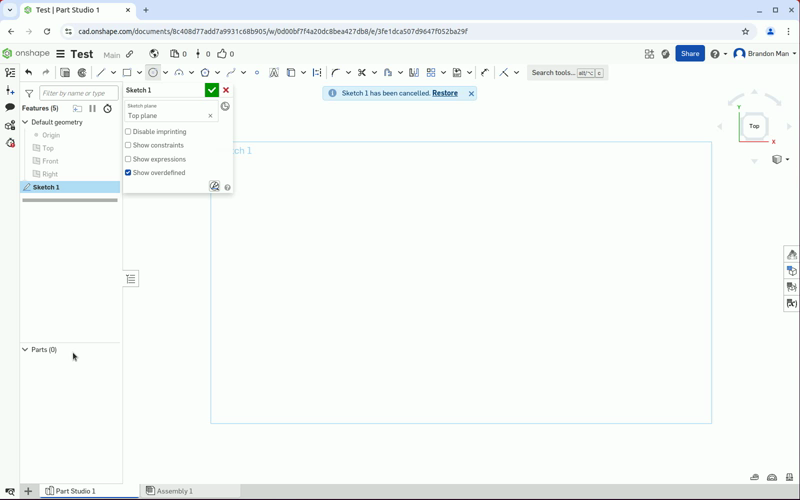
mouse_move(460, 282)
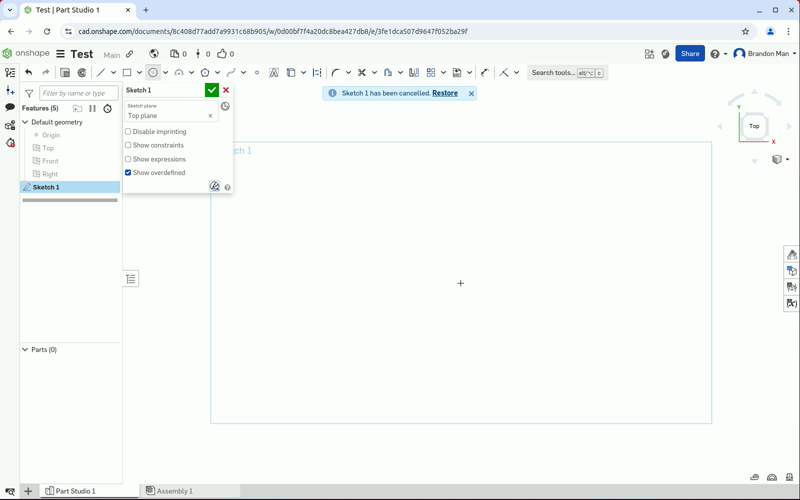
click(460, 282)
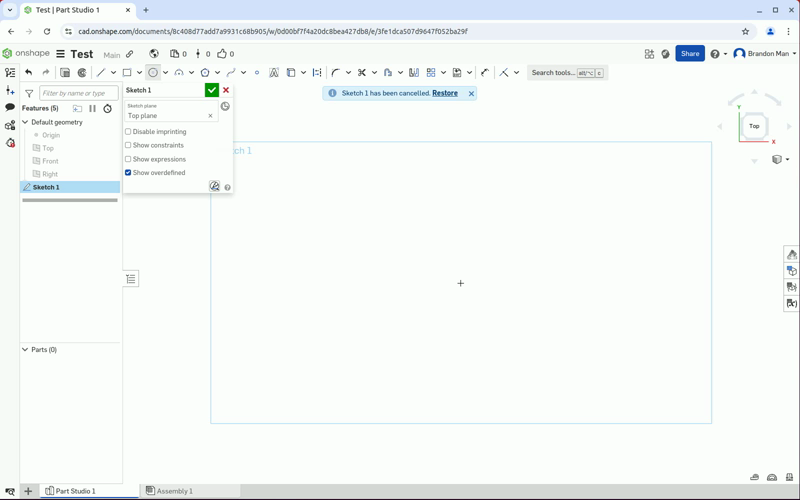
key_up(shift)
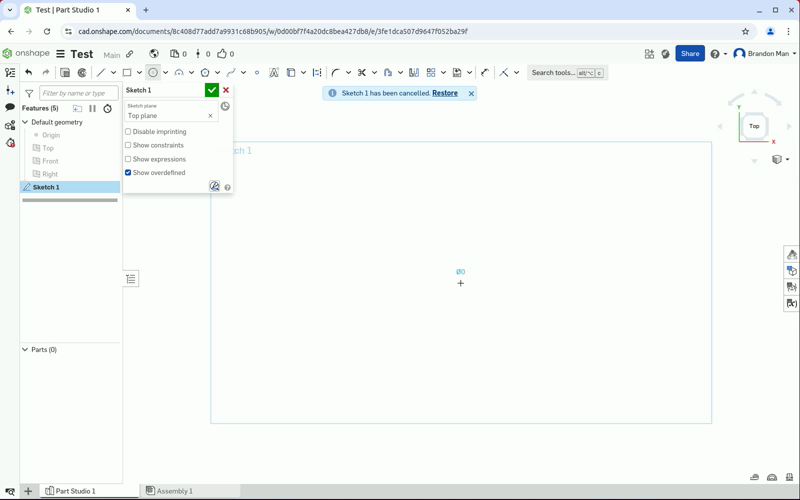
mouse_move(507, 282)
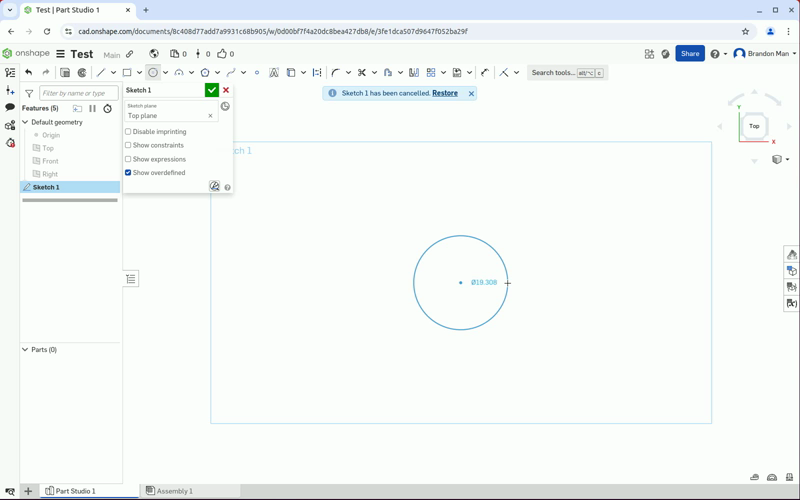
click(507, 282)
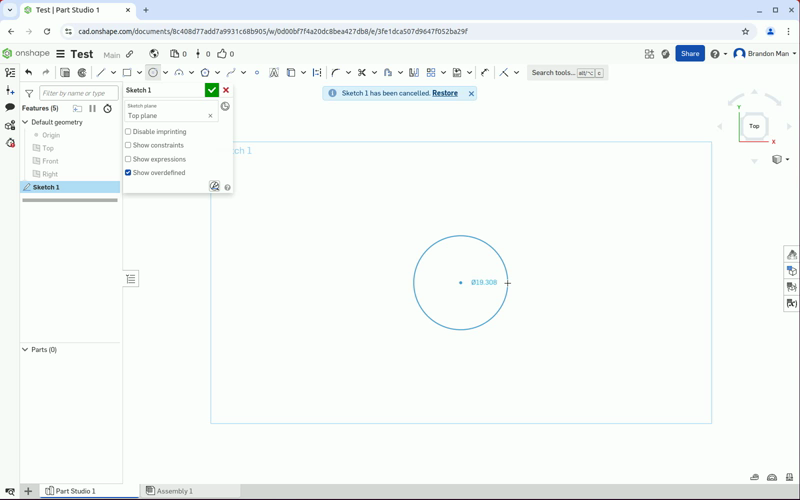
key(esc)
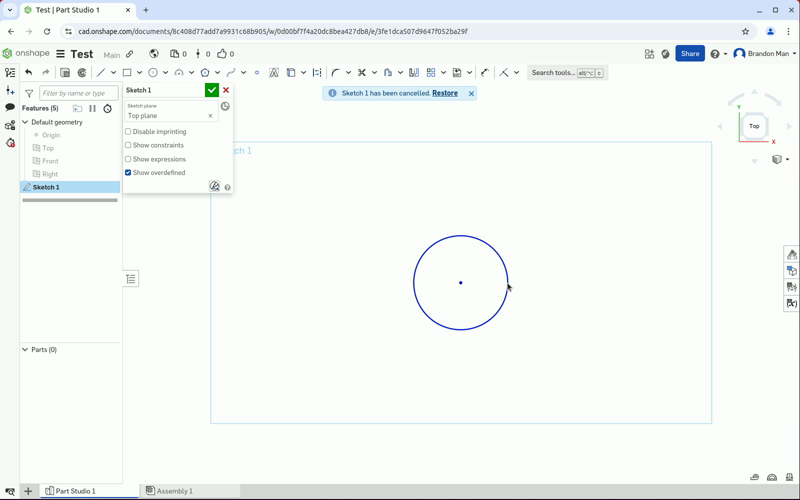
mouse_move(482, 316)
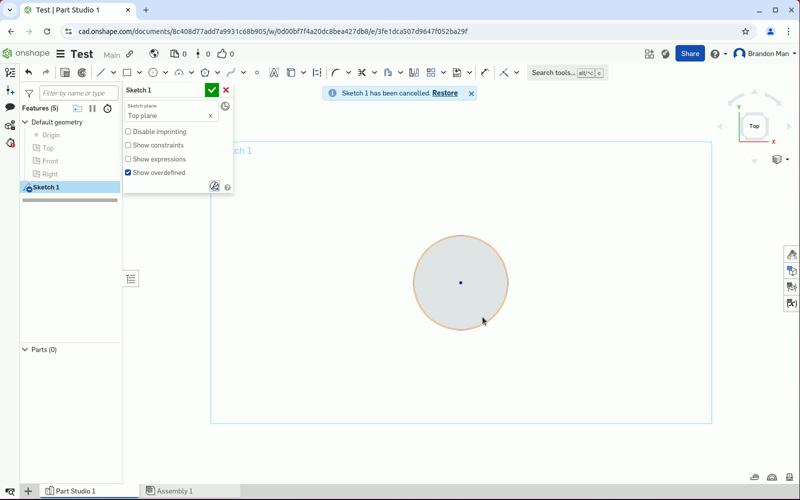
click(482, 316)
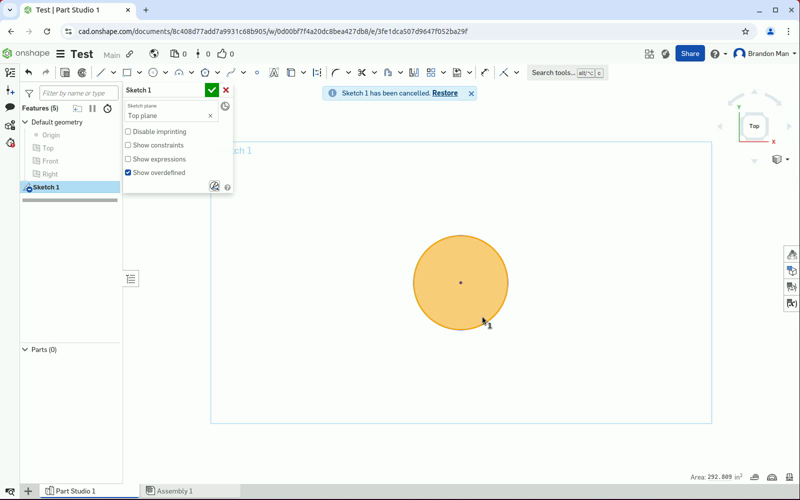
mouse_move(73, 352)
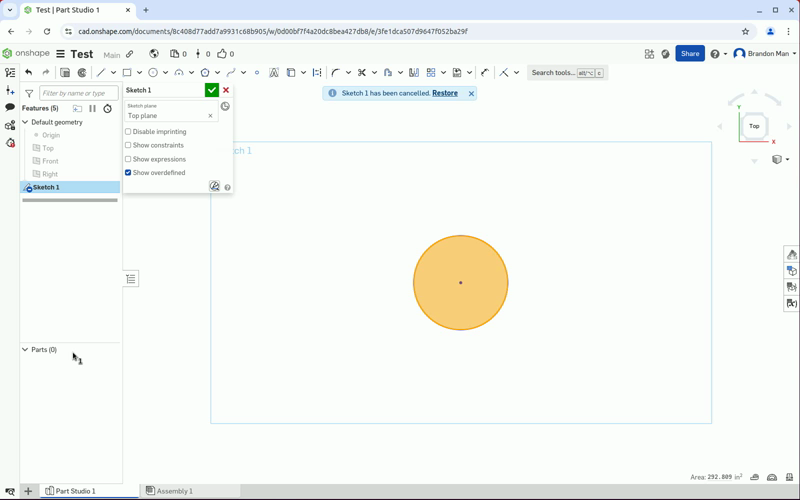
key(shift+y)
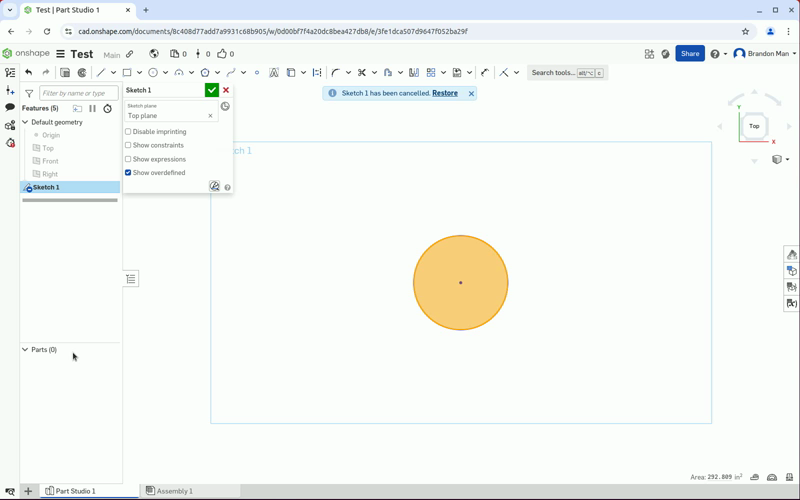
key(shift+e)
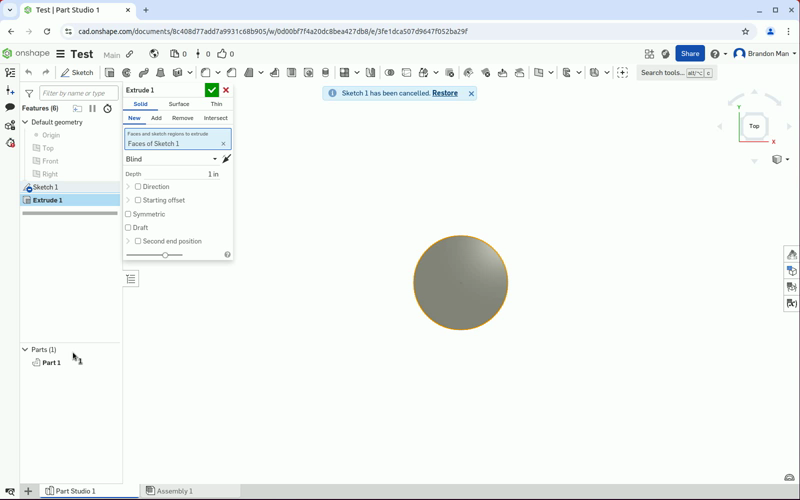
mouse_move(143, 106)
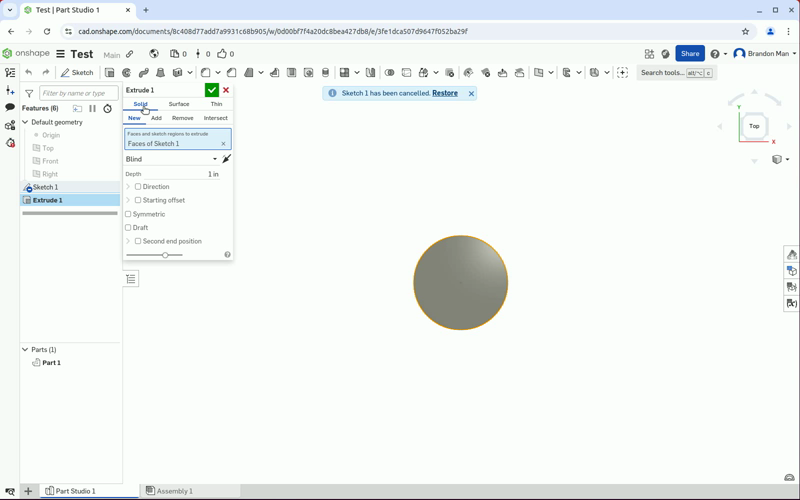
click(143, 106)
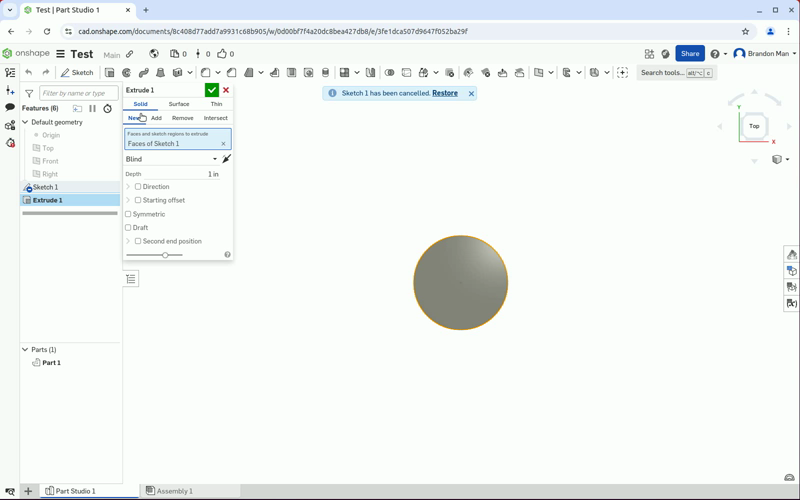
mouse_move(137, 120)
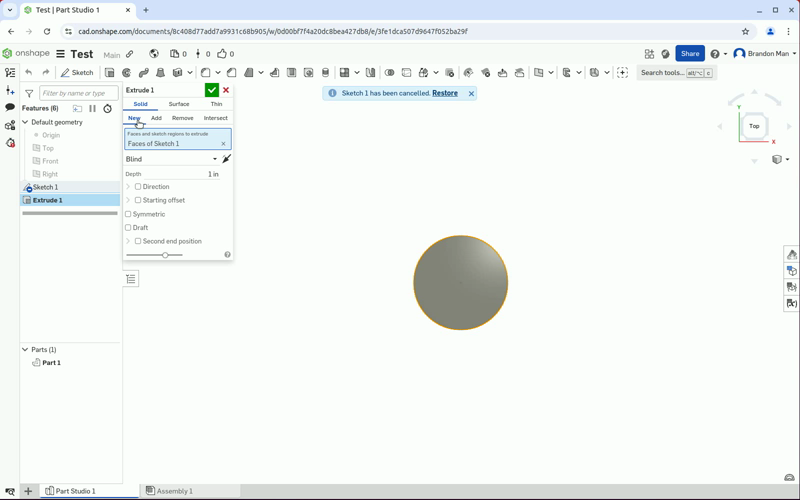
click(137, 120)
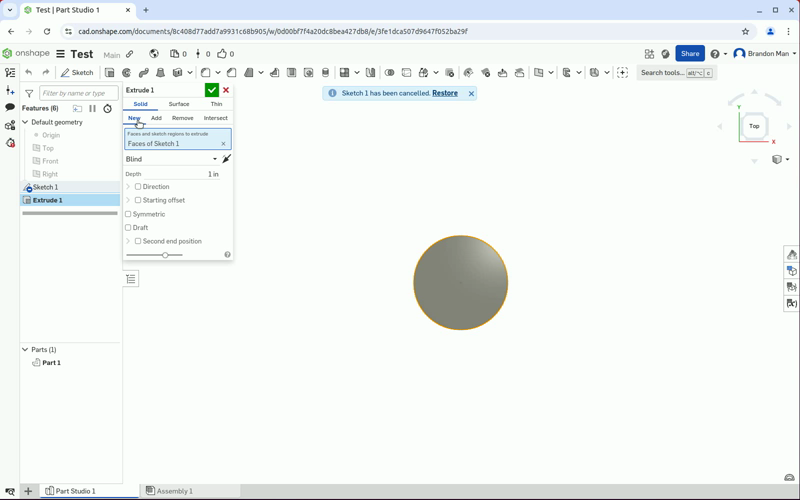
key(tab, 4)
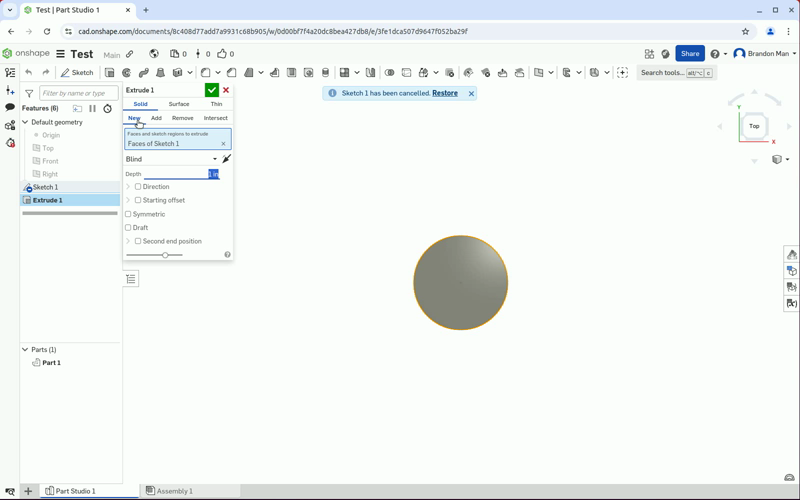
text(23.108)
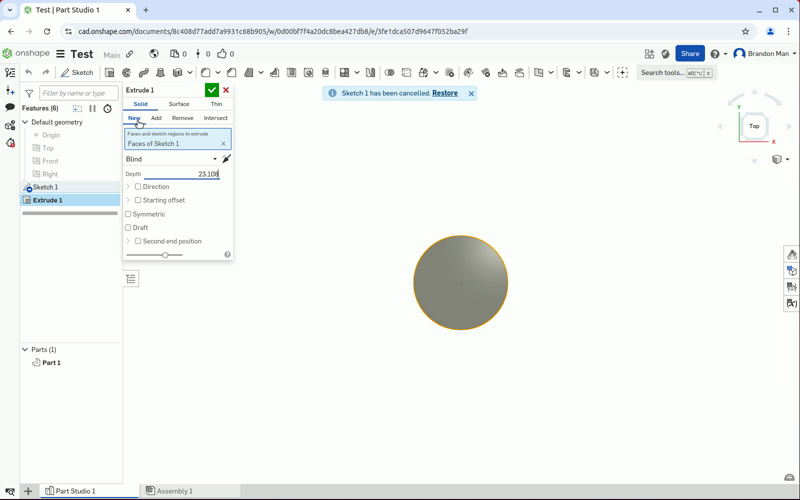
key(enter)
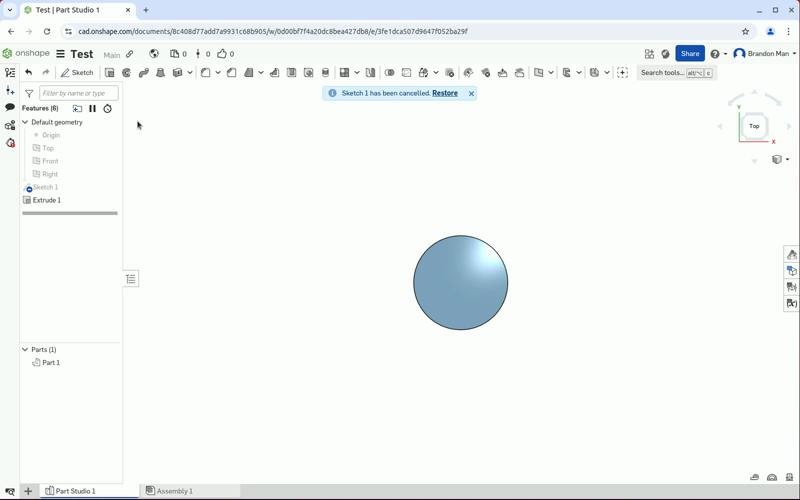
key(shift+h)
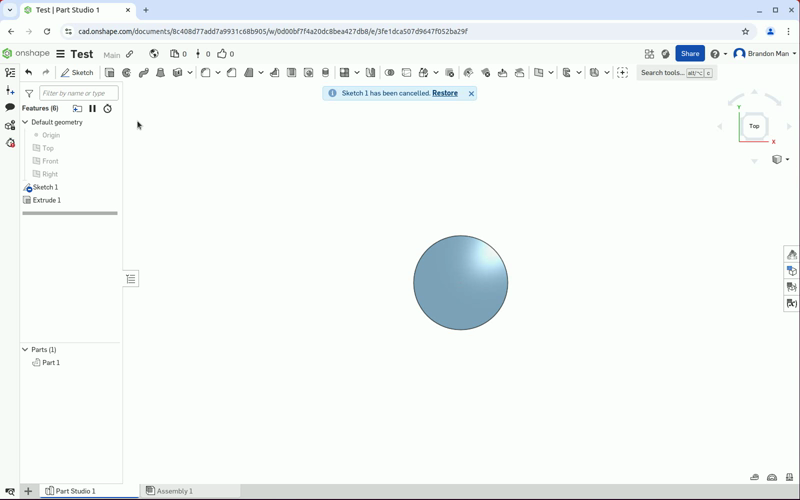
key(shift+h)
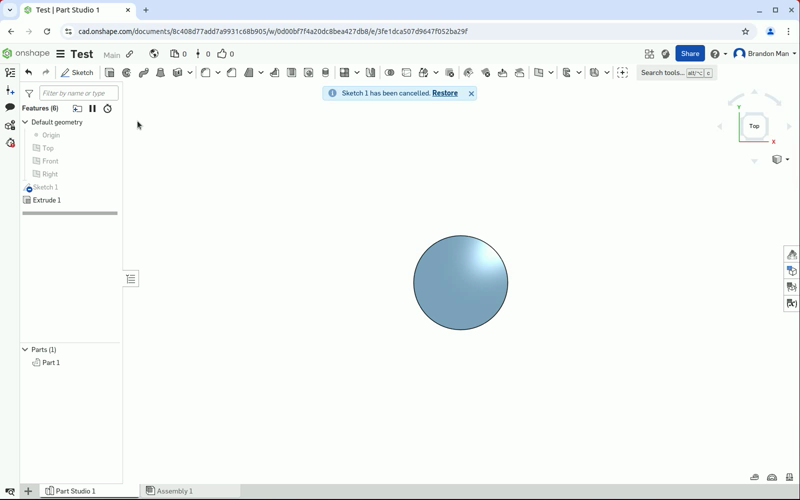
mouse_move(73, 189)
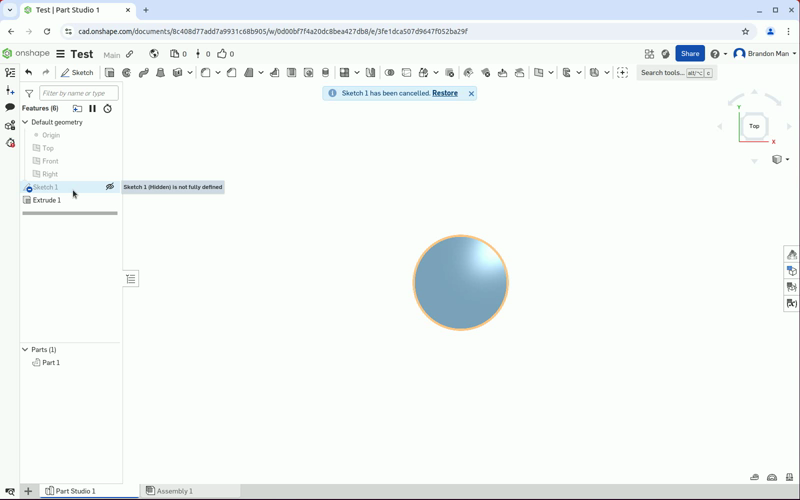
click(73, 189)
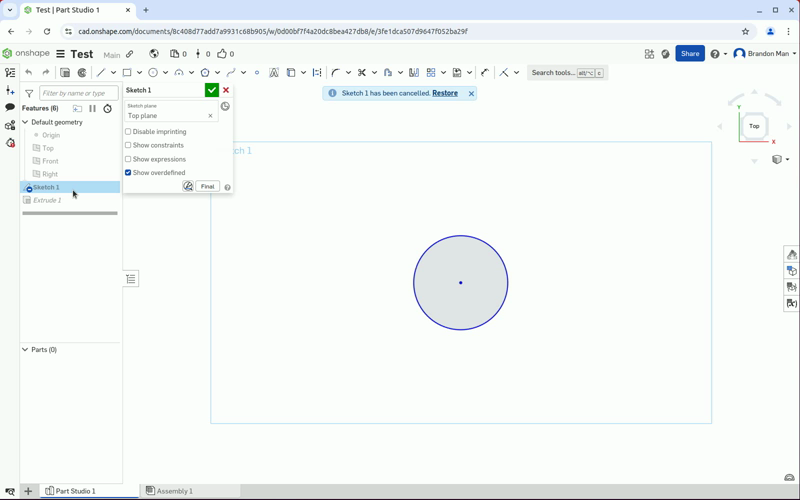
mouse_move(229, 92)
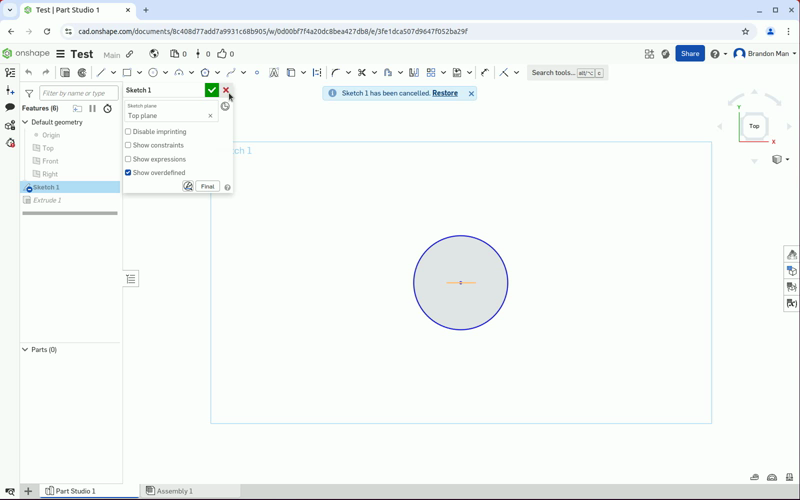
click(229, 92)
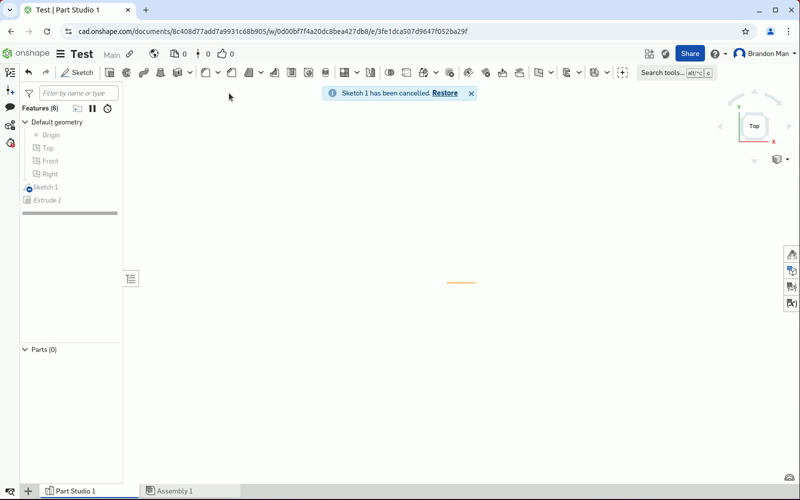
mouse_move(541, 75)
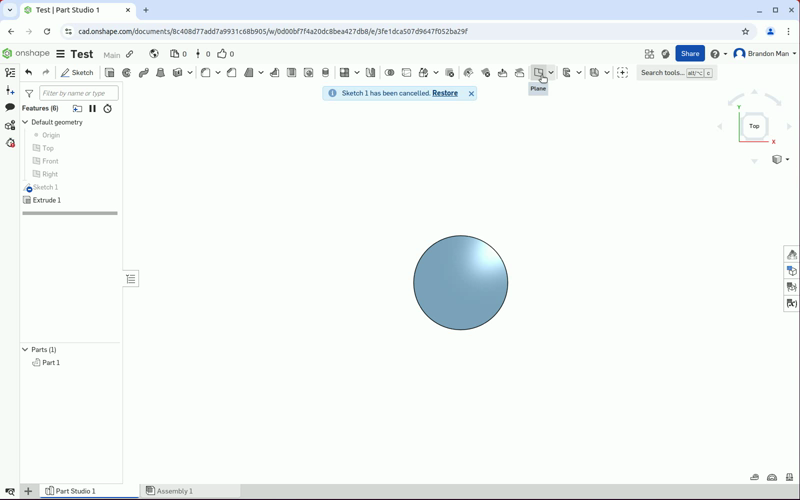
click(541, 75)
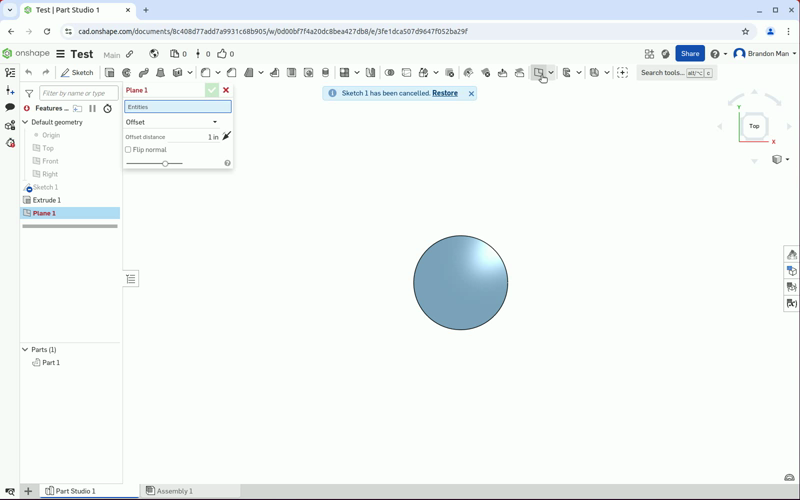
mouse_move(73, 150)
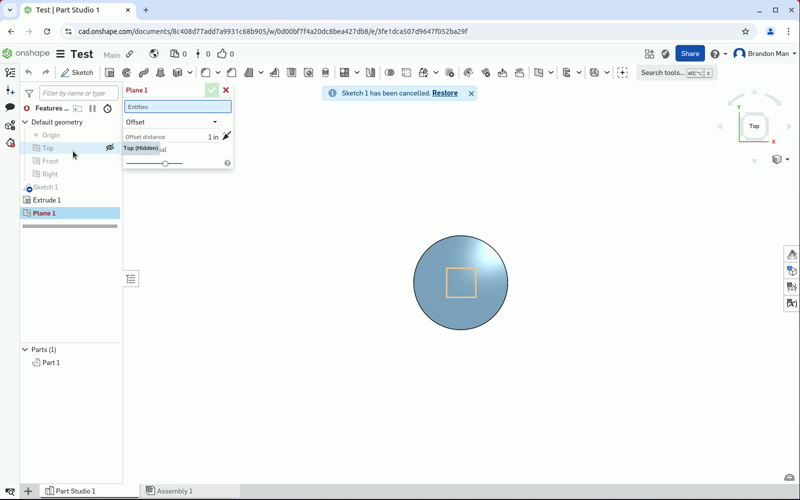
click(73, 150)
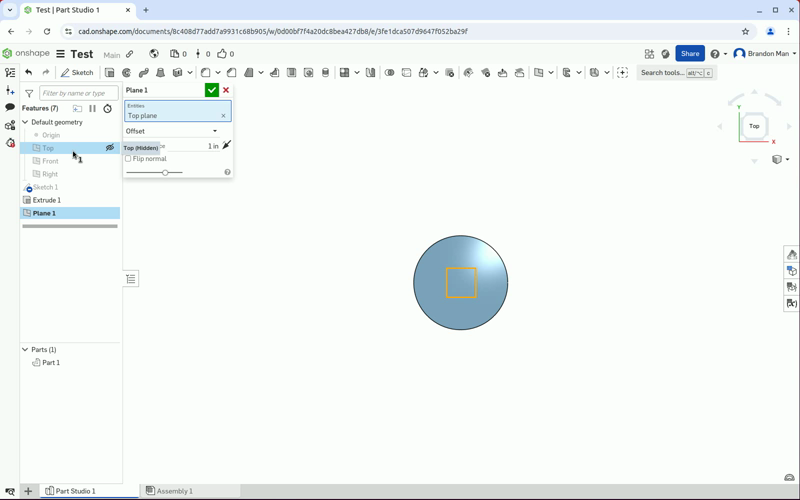
key(tab, 2)
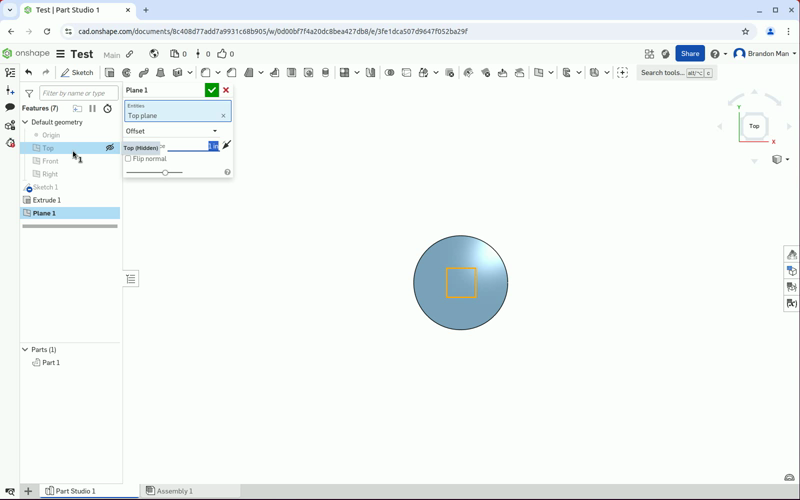
text(23.108)
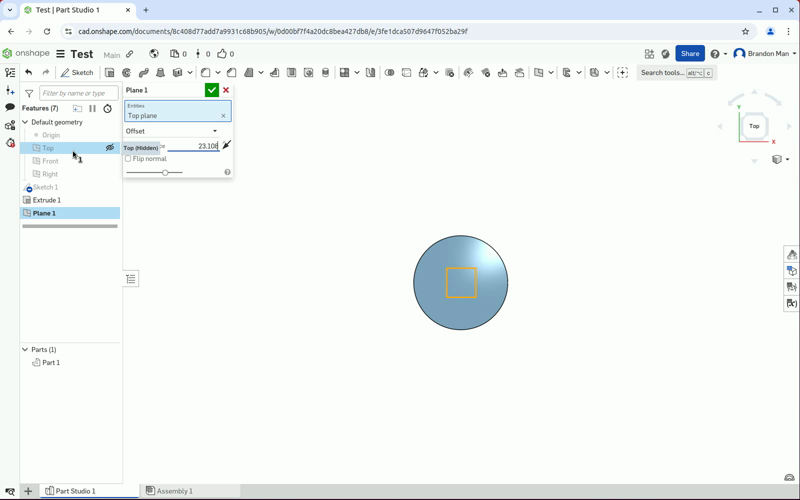
key(enter, 2)
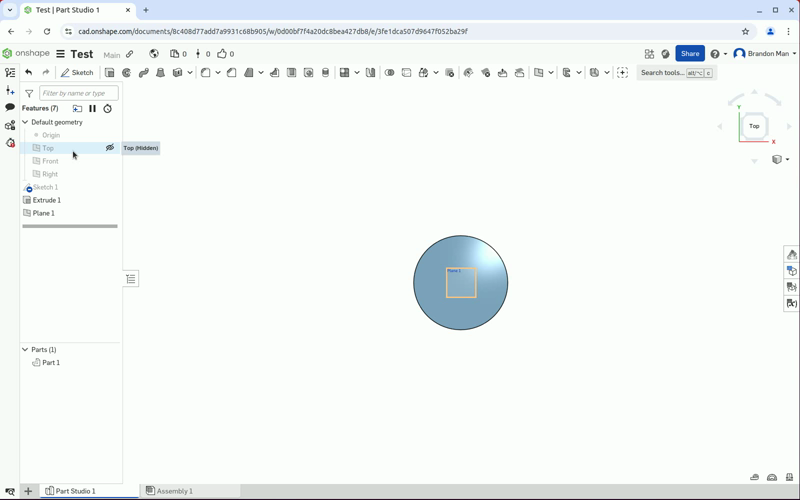
key(shift+s)
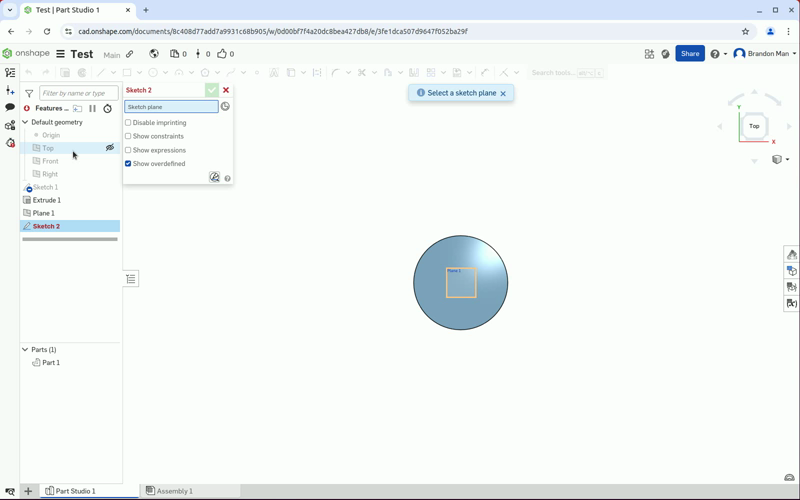
mouse_move(73, 215)
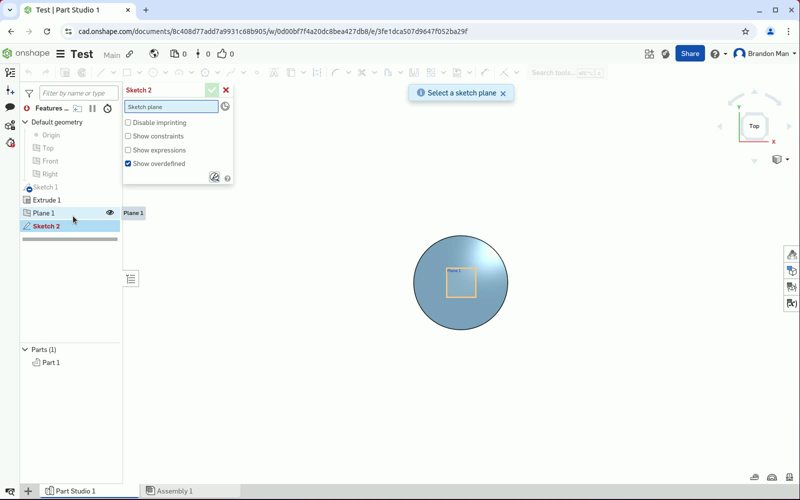
click(73, 215)
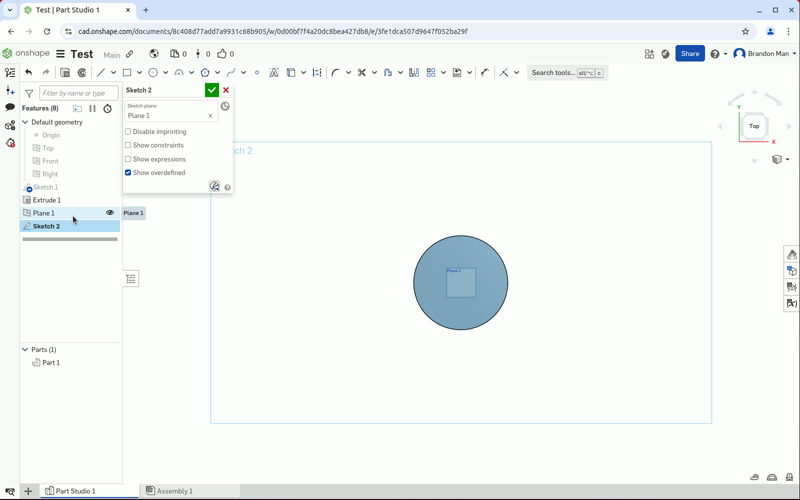
mouse_move(73, 352)
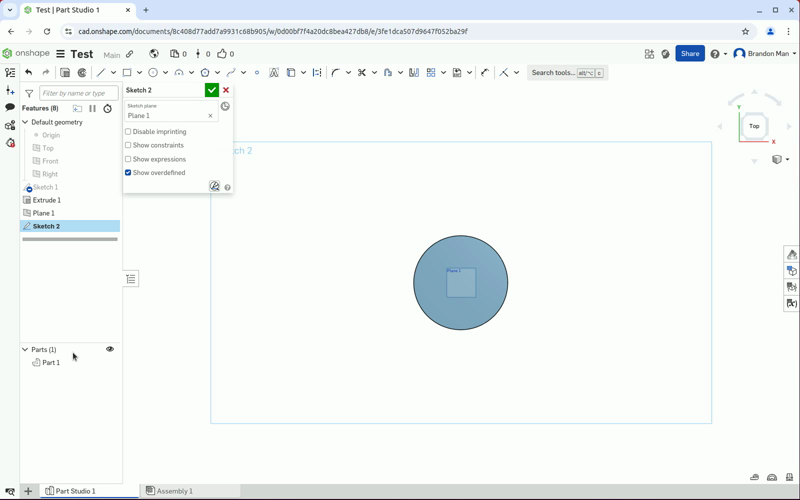
key(y)
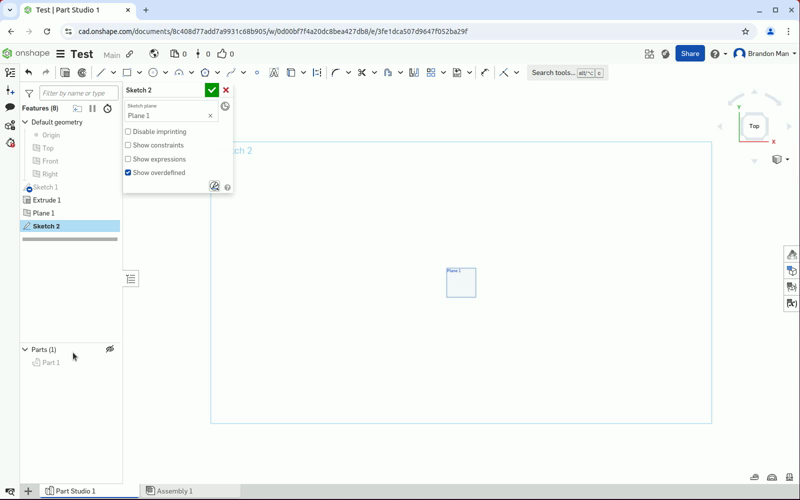
key(c)
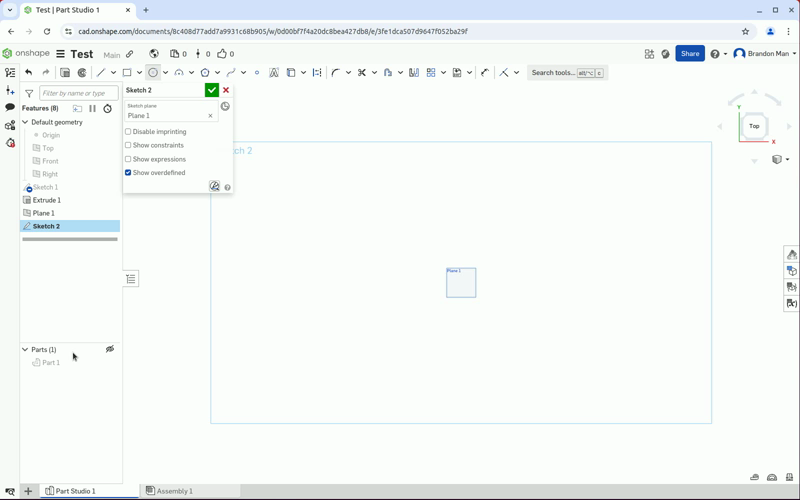
key_down(shift)
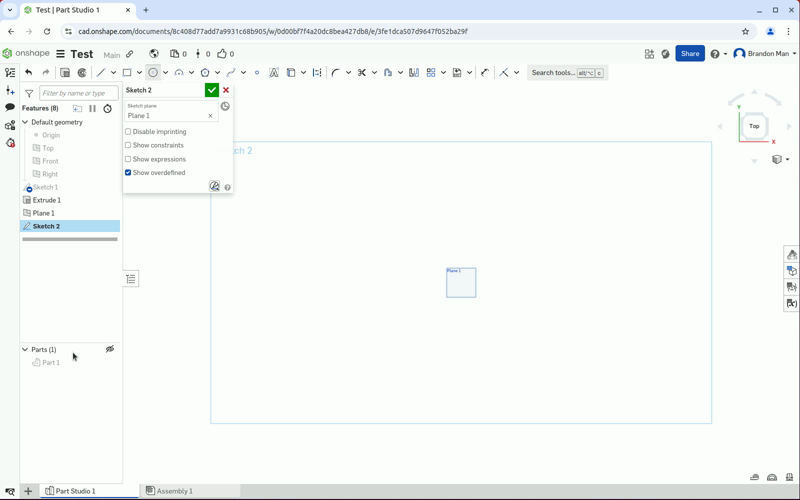
mouse_move(461, 282)
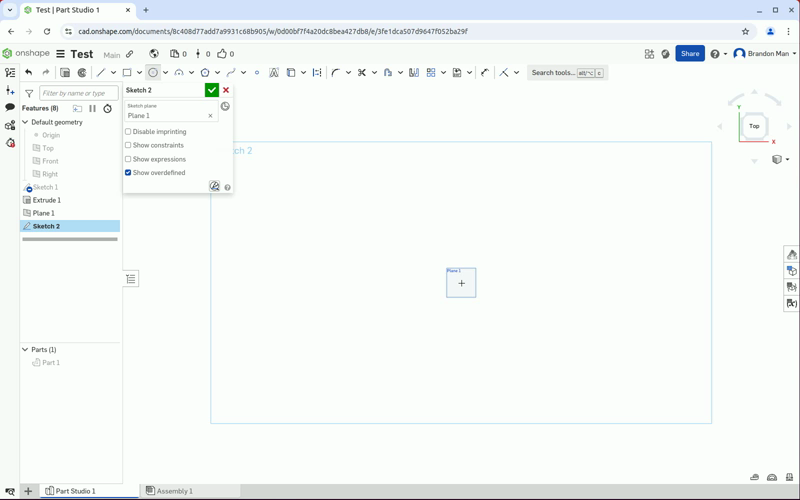
click(461, 282)
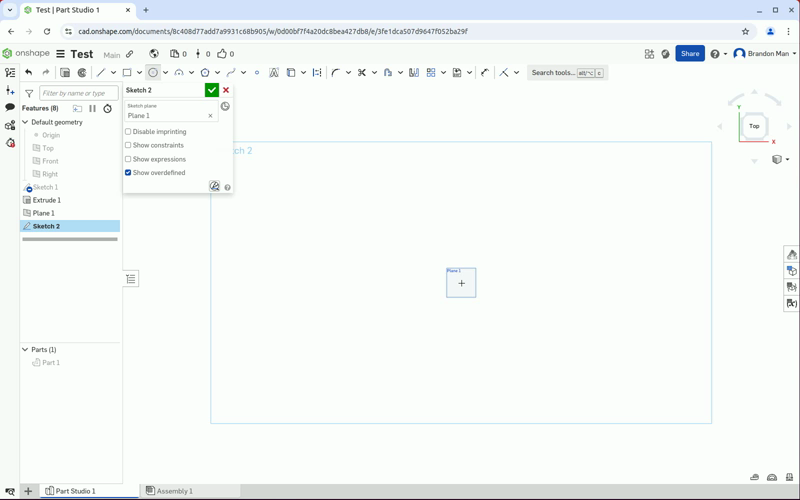
key_up(shift)
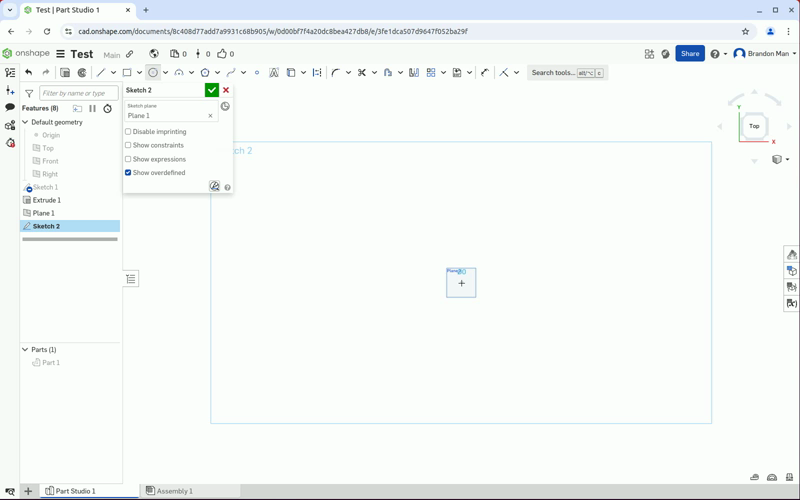
mouse_move(505, 282)
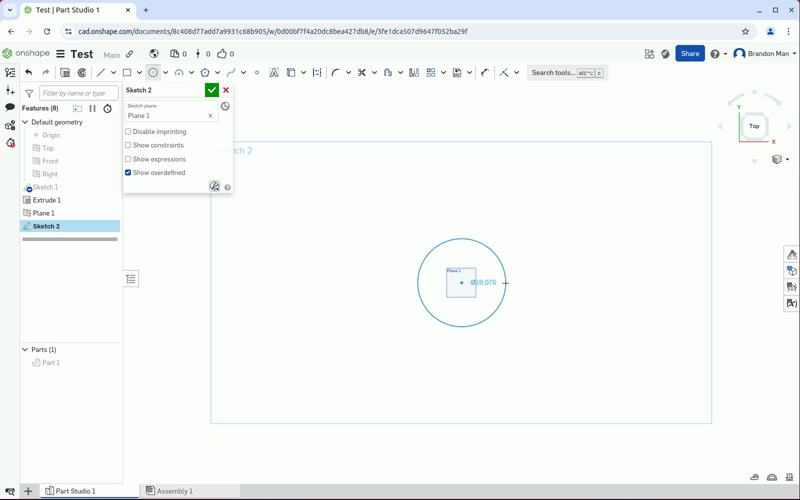
click(505, 282)
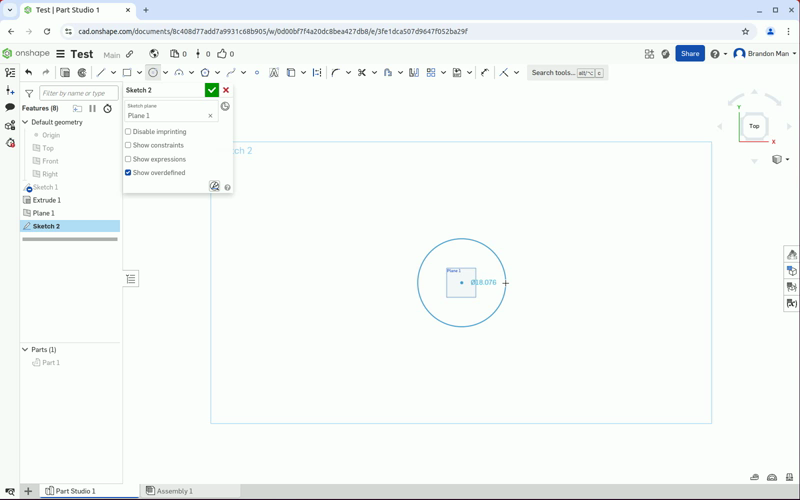
key(esc)
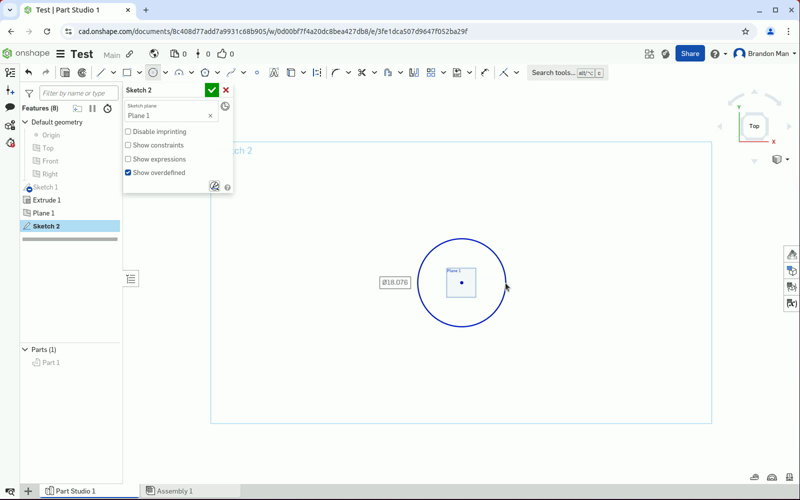
mouse_move(450, 312)
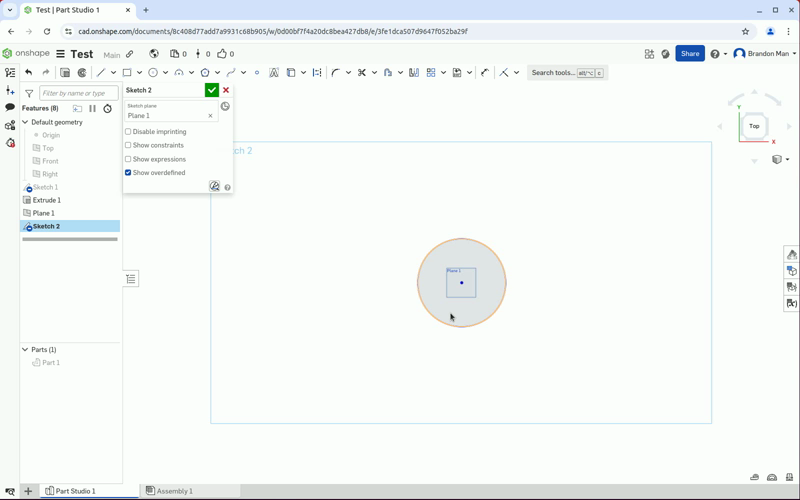
click(450, 312)
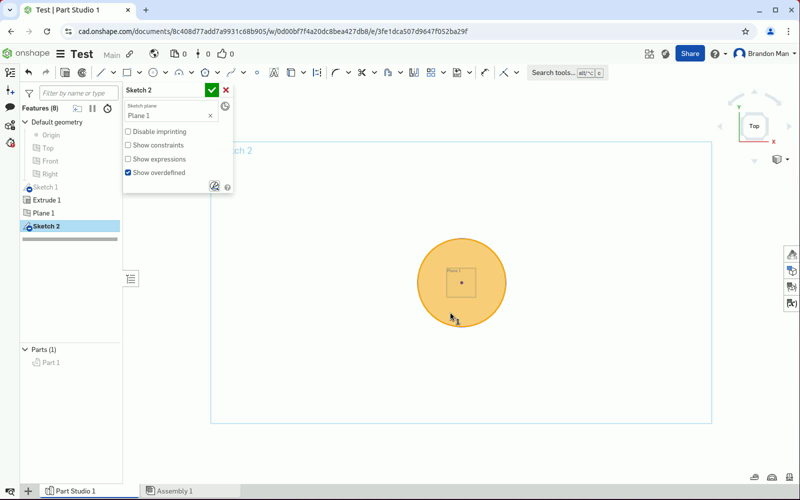
mouse_move(73, 352)
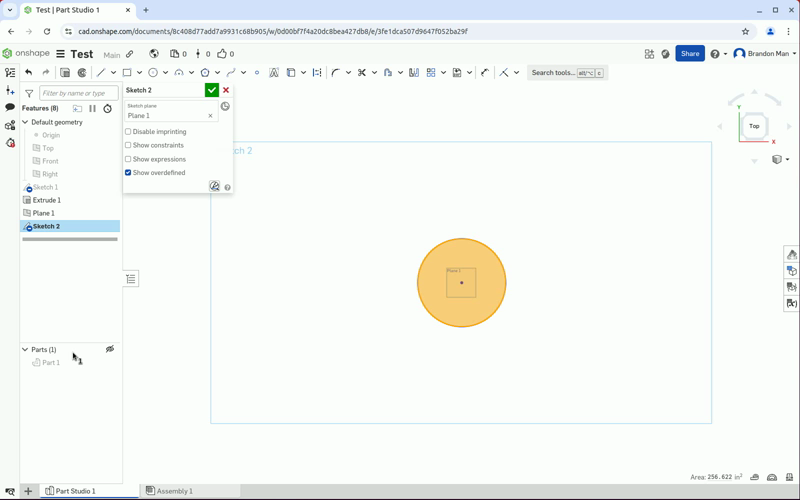
key(shift+y)
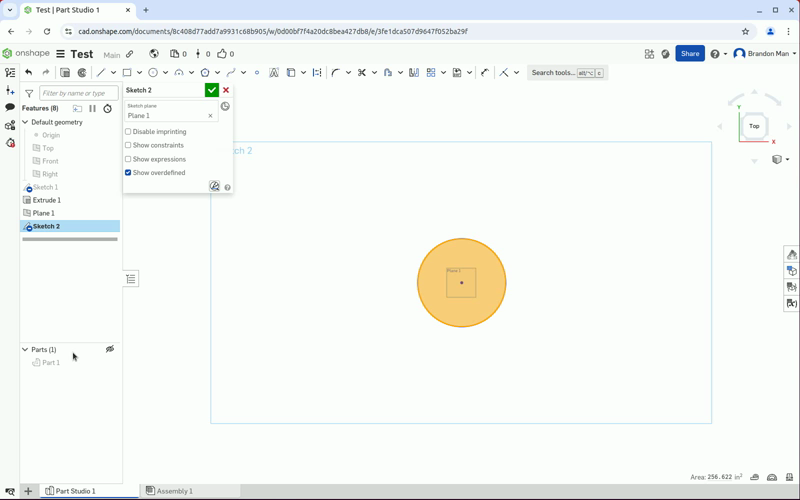
key(shift+e)
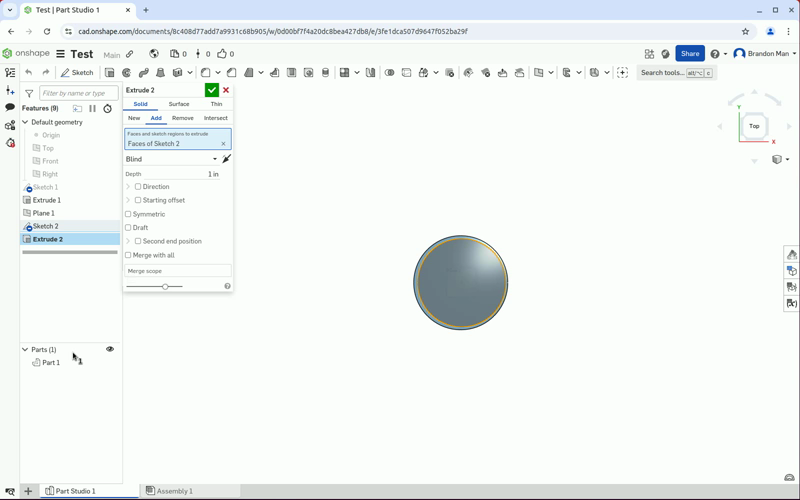
mouse_move(143, 106)
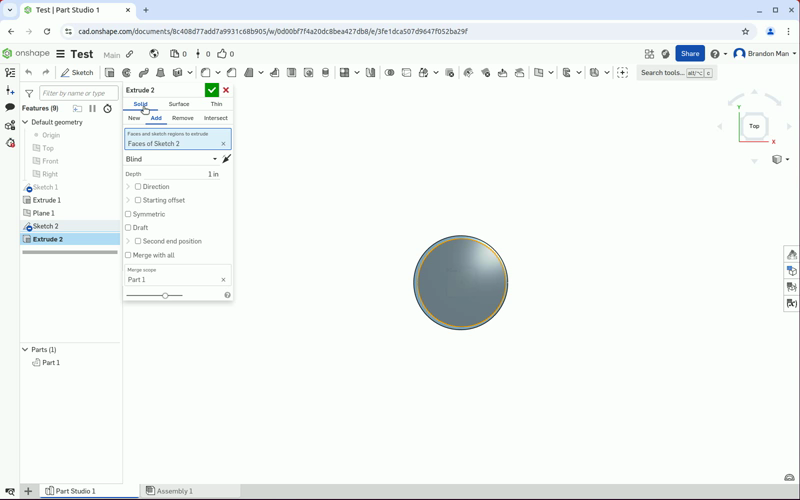
click(143, 106)
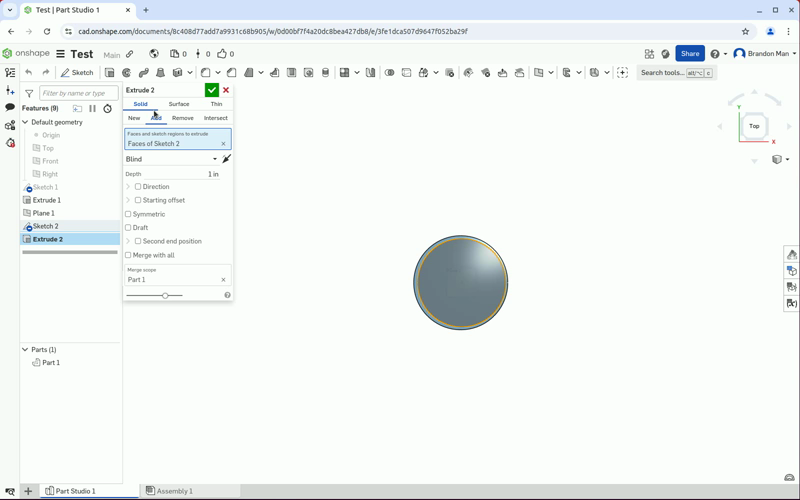
mouse_move(186, 120)
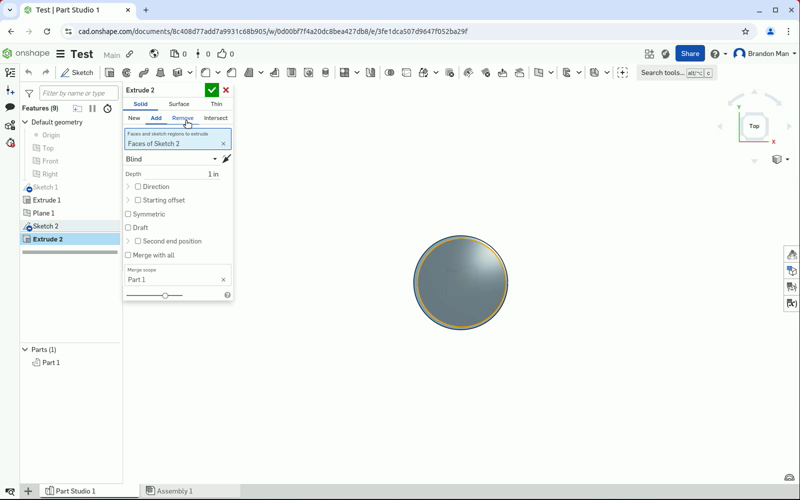
click(186, 120)
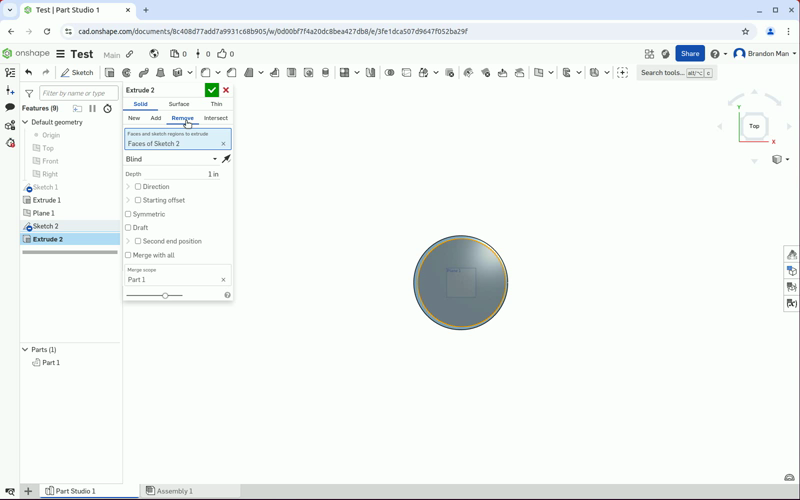
key(tab, 4)
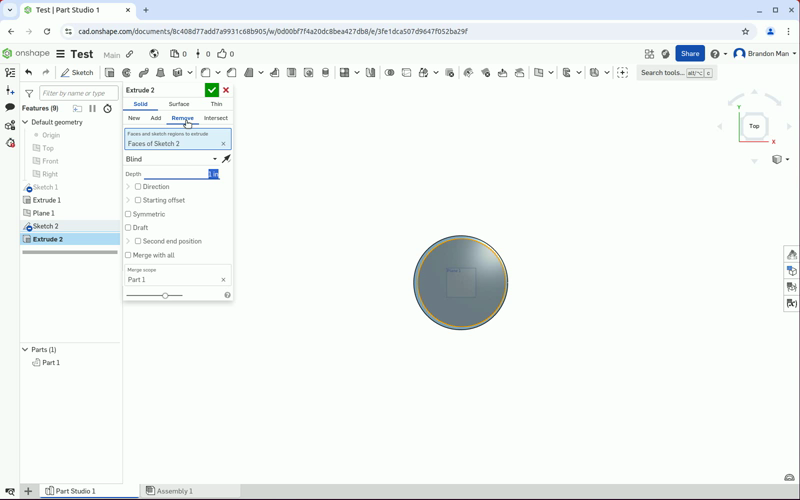
text(30.811)
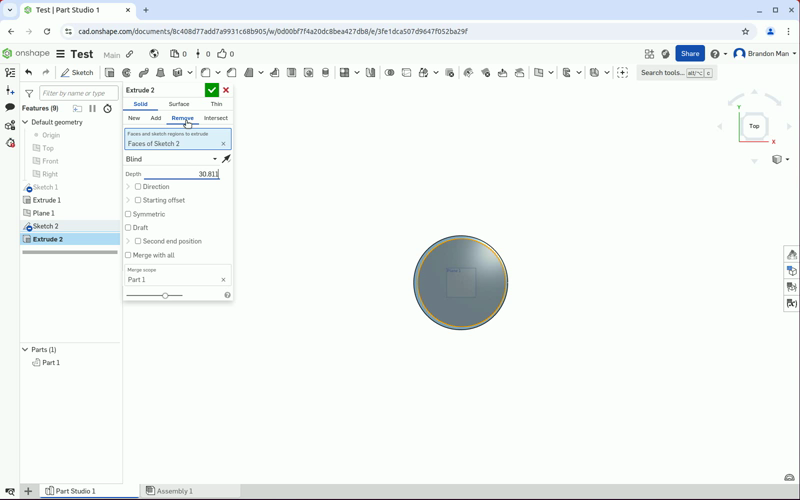
key(tab, 6)
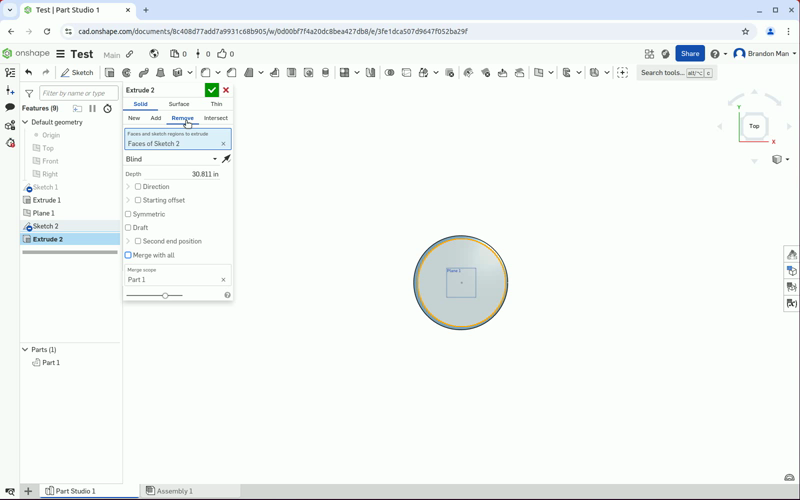
key(space)
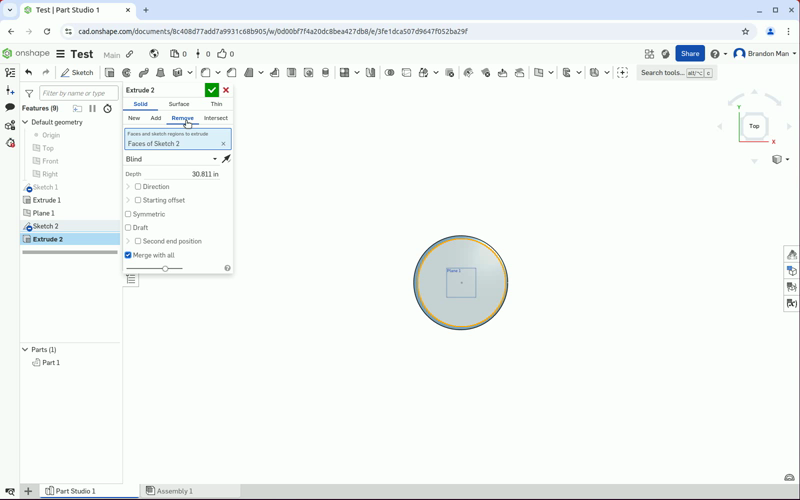
key(enter)
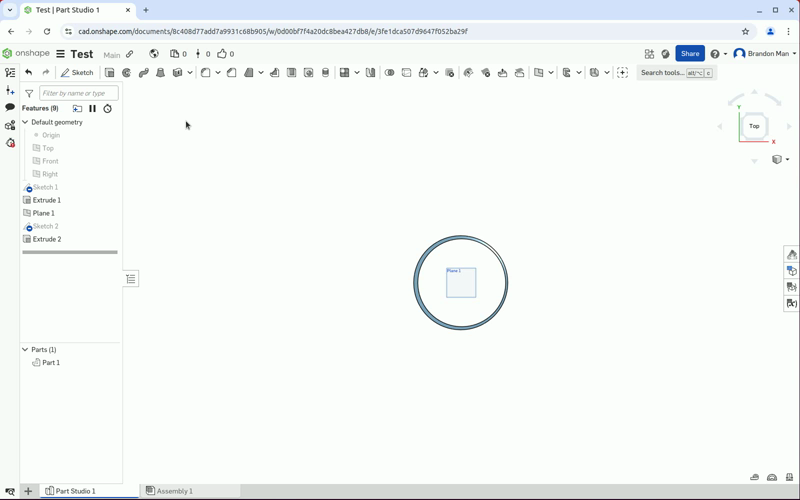
key(shift+h)
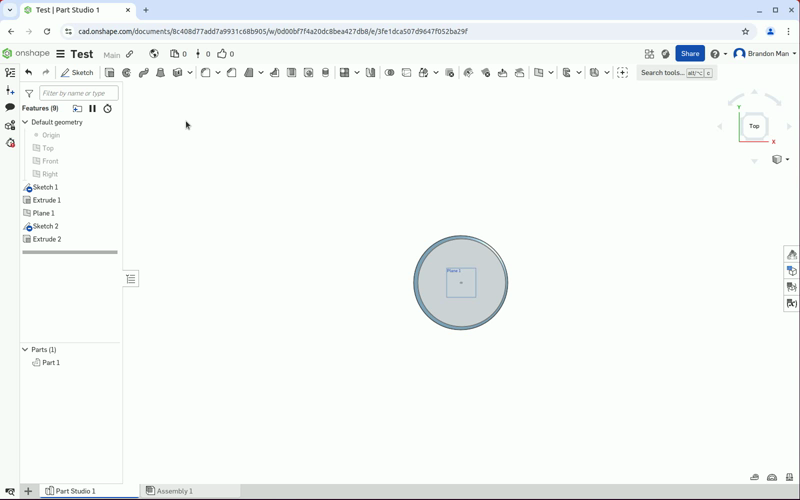
key(shift+h)
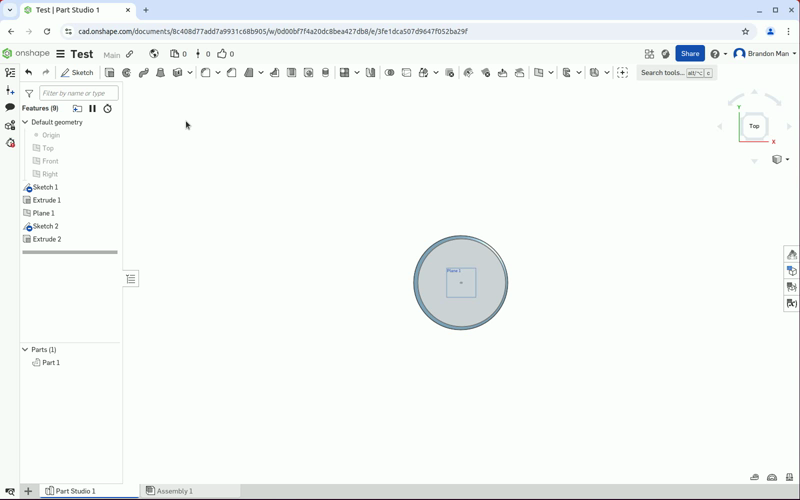
key(shift+7)
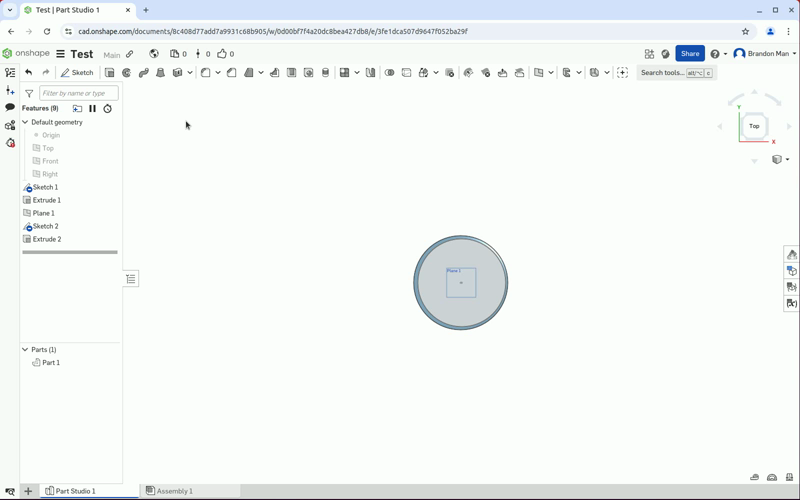
key(up, 3)
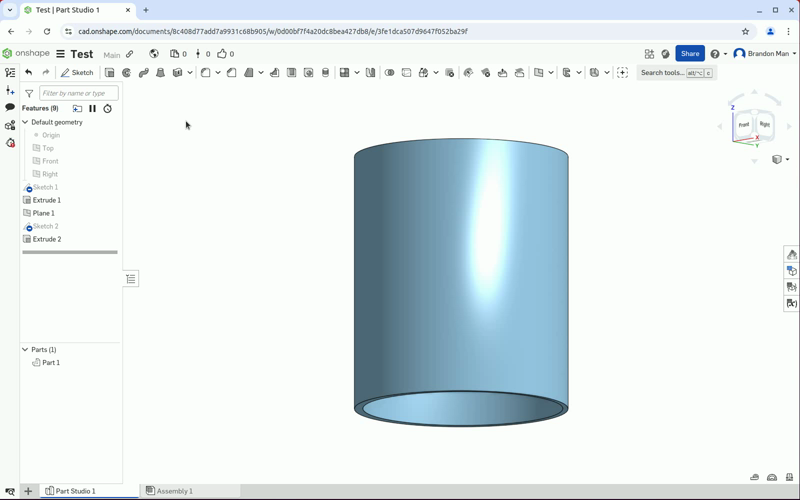
key(left, 3)
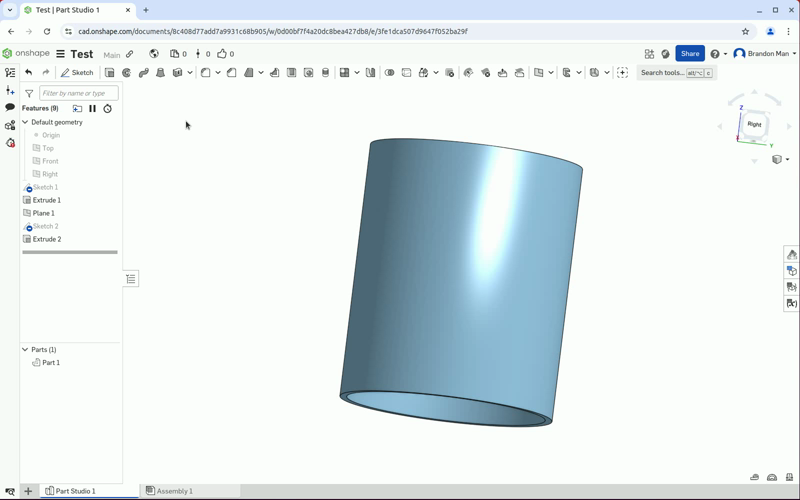
key(right, 3)
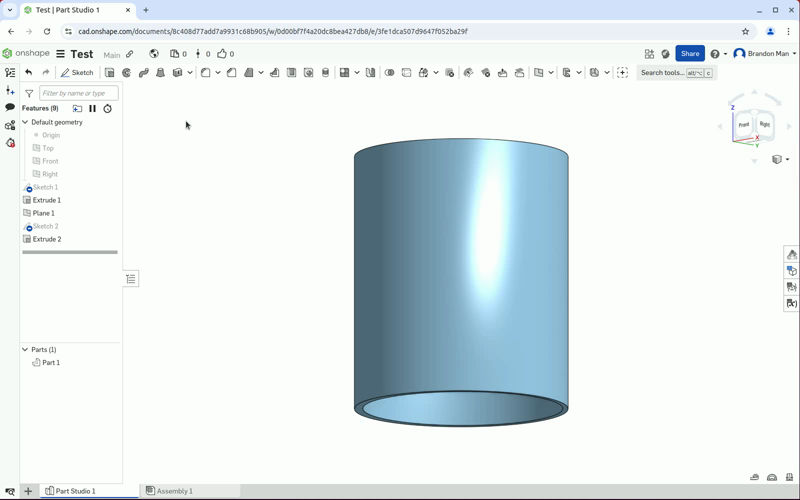
key(down, 3)
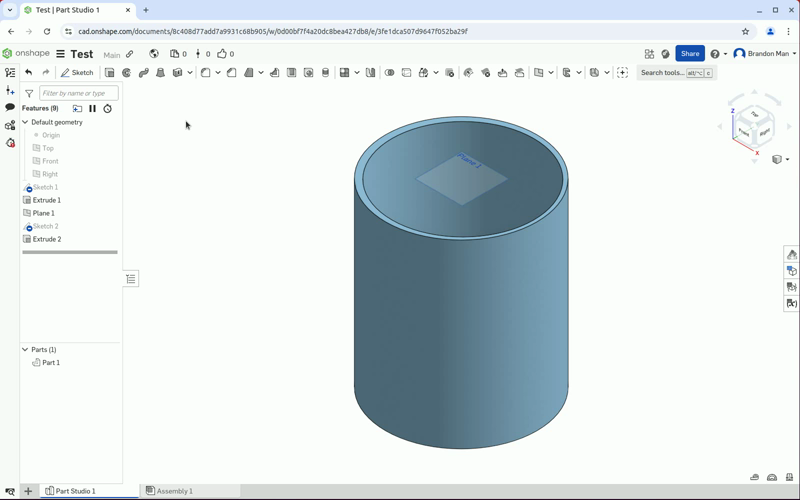
mouse_move(73, 189)
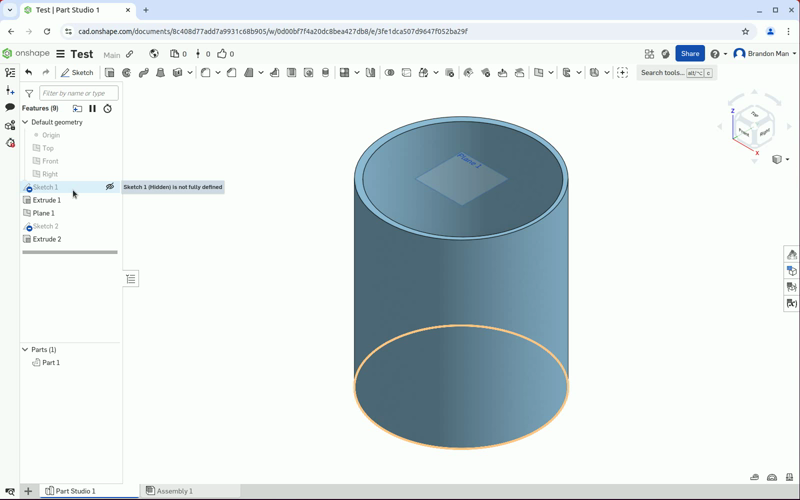
click(73, 189)